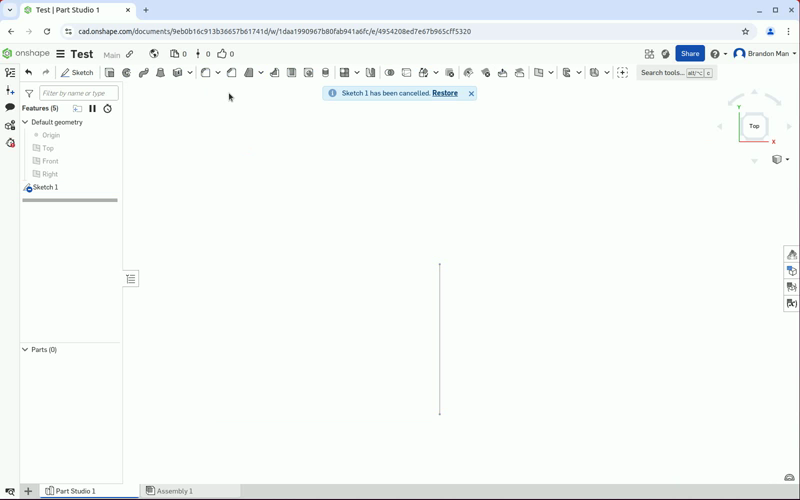
key(shift+h)
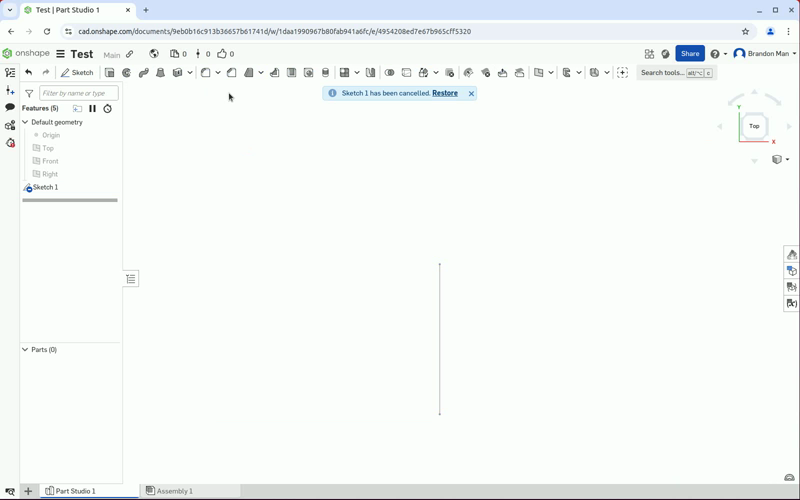
key(shift+s)
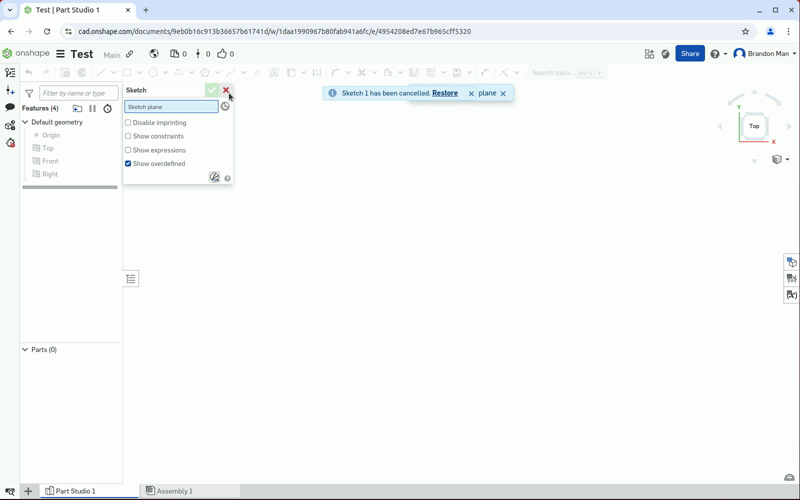
mouse_move(73, 150)
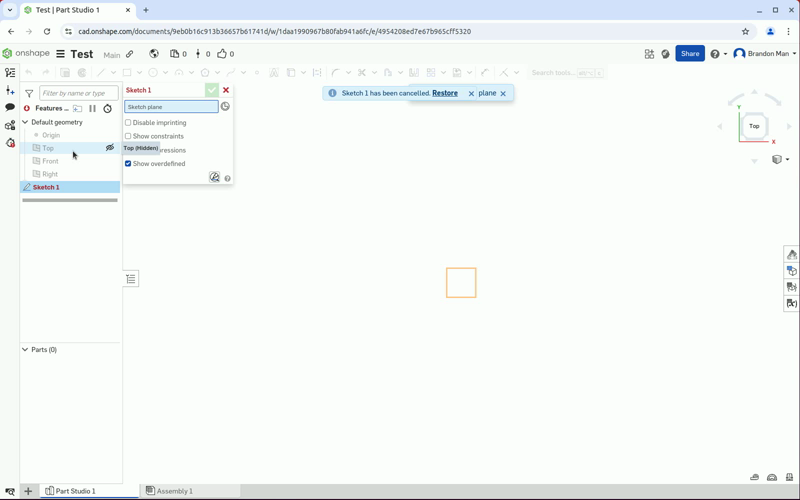
click(73, 150)
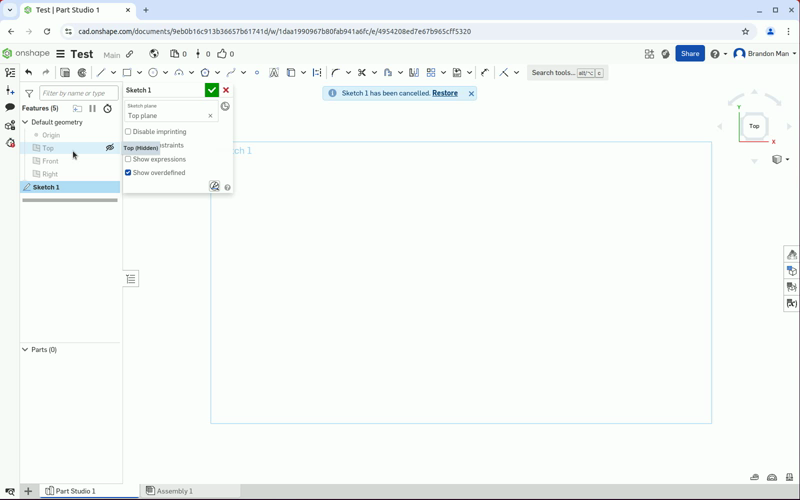
mouse_move(73, 352)
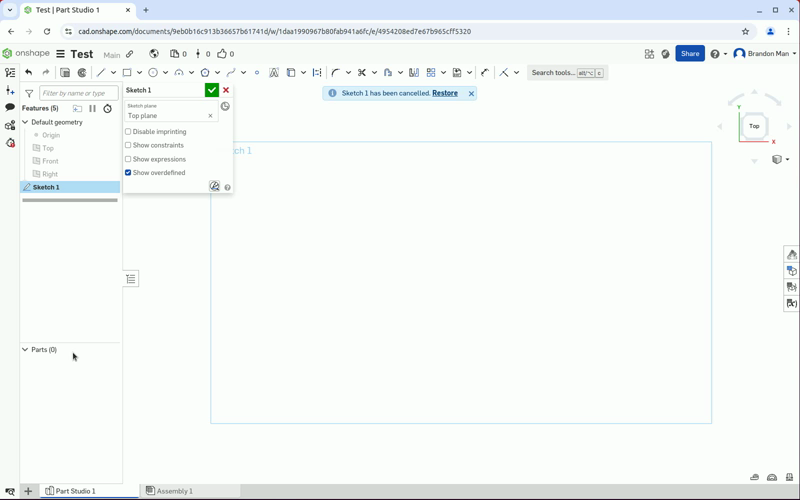
key(y)
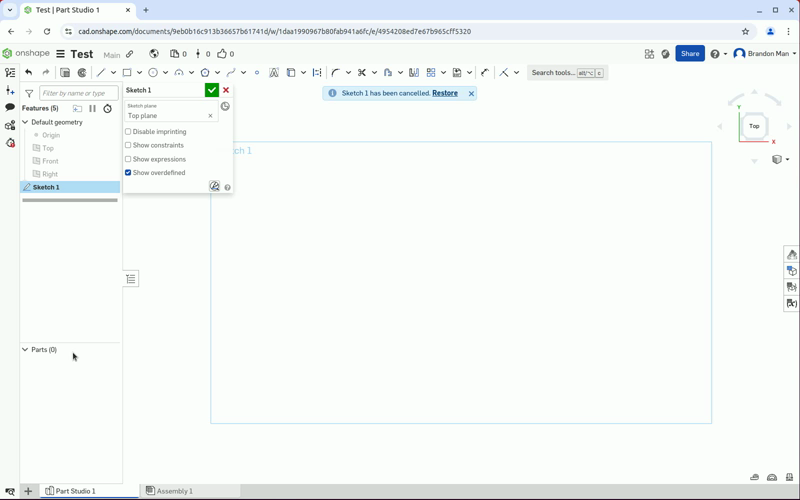
key(c)
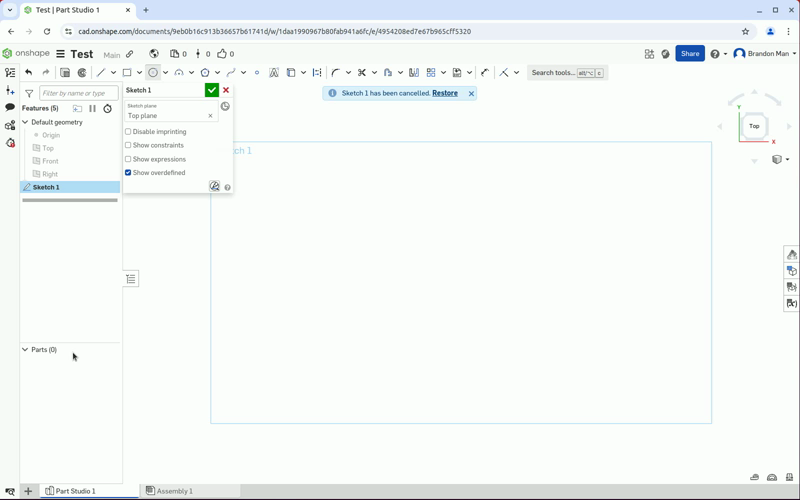
key_down(shift)
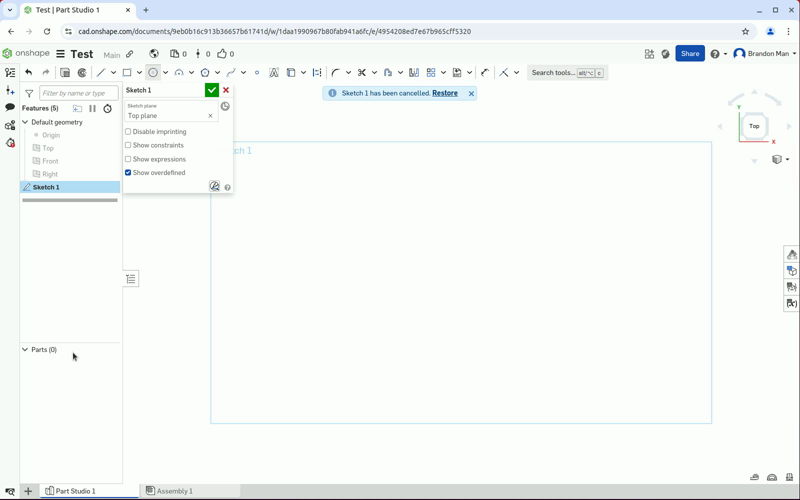
mouse_move(461, 282)
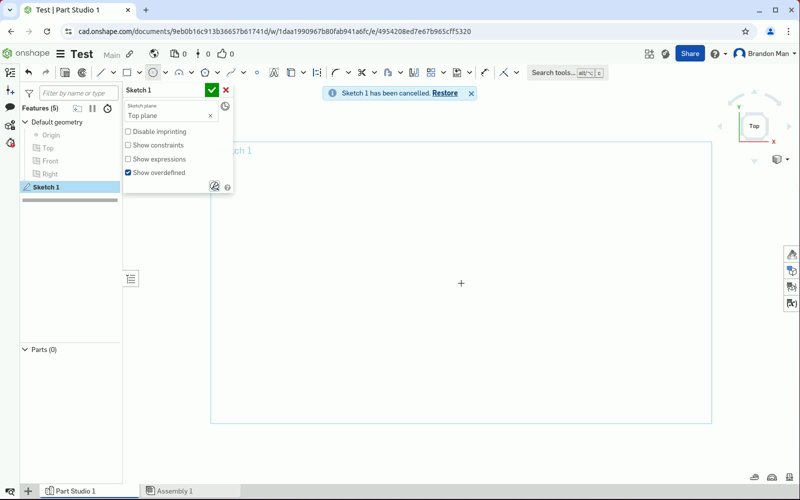
click(461, 282)
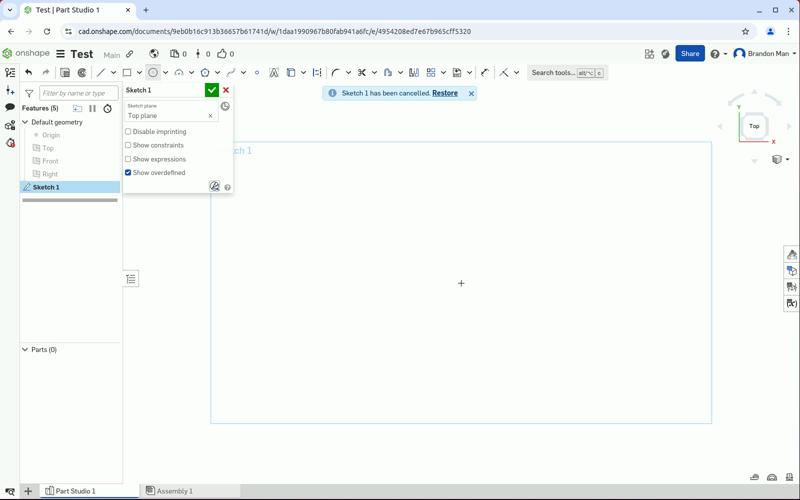
key_up(shift)
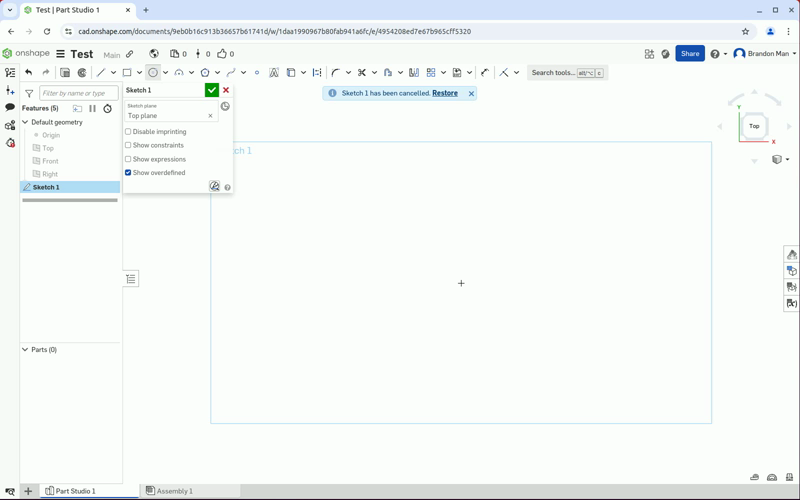
mouse_move(535, 282)
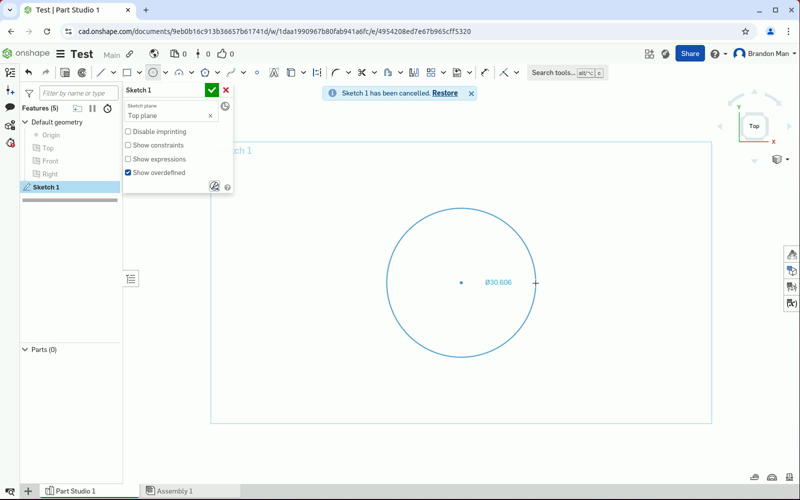
click(535, 282)
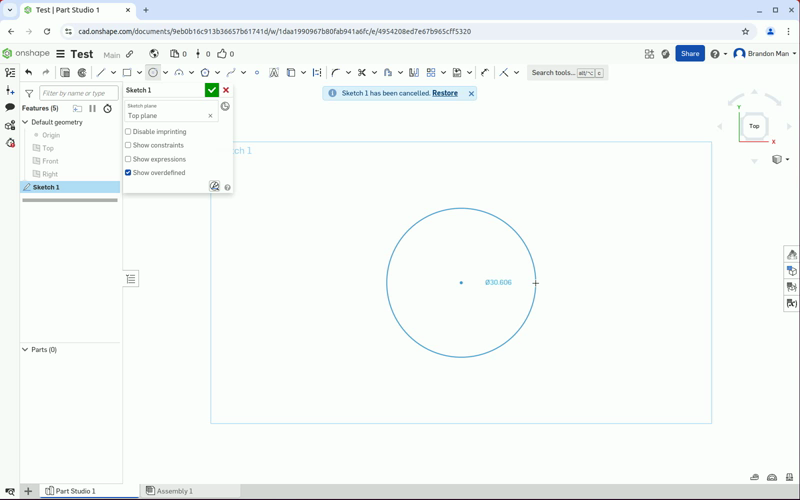
key(esc)
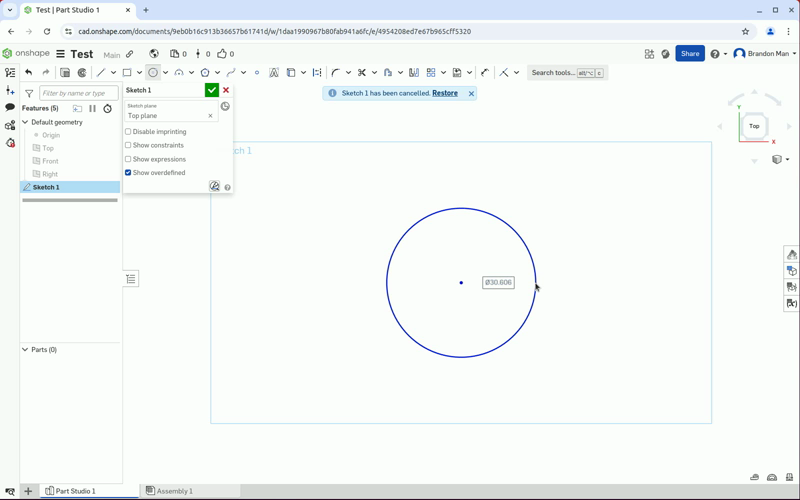
mouse_move(409, 301)
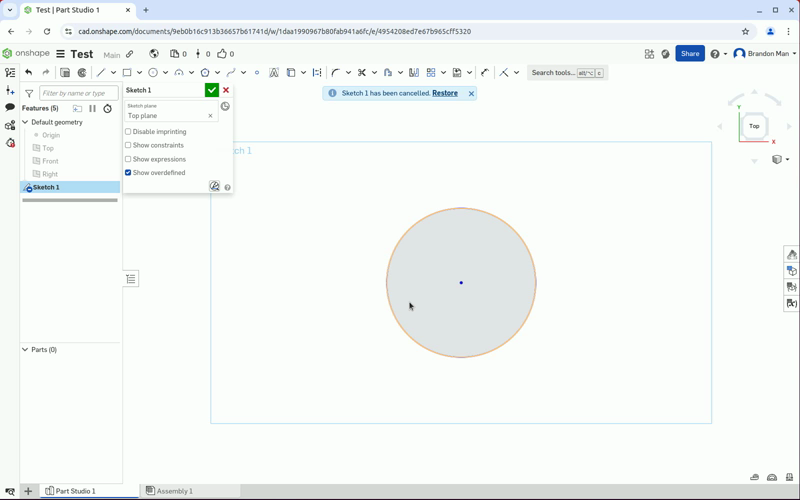
click(409, 301)
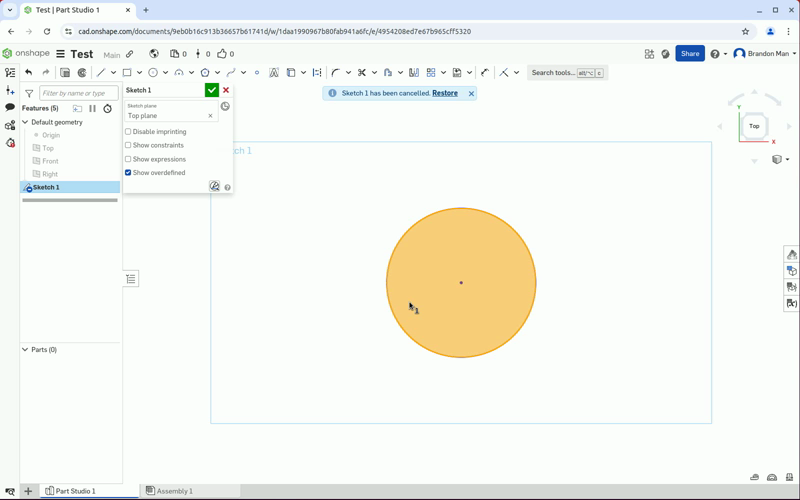
mouse_move(73, 352)
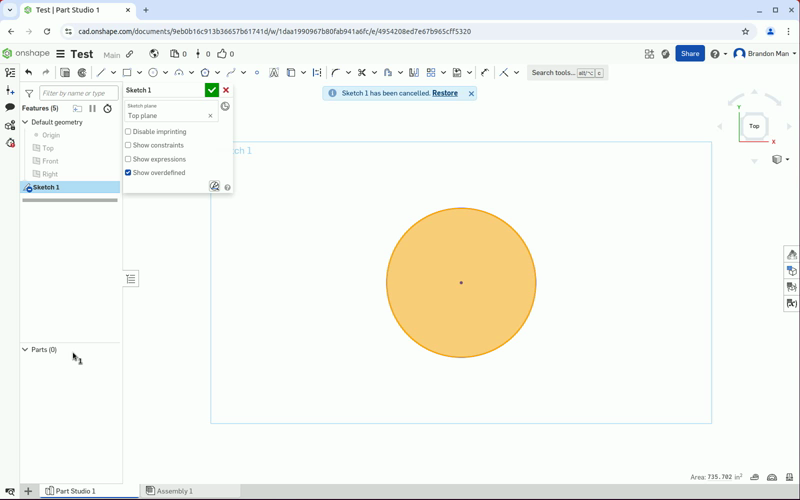
key(shift+y)
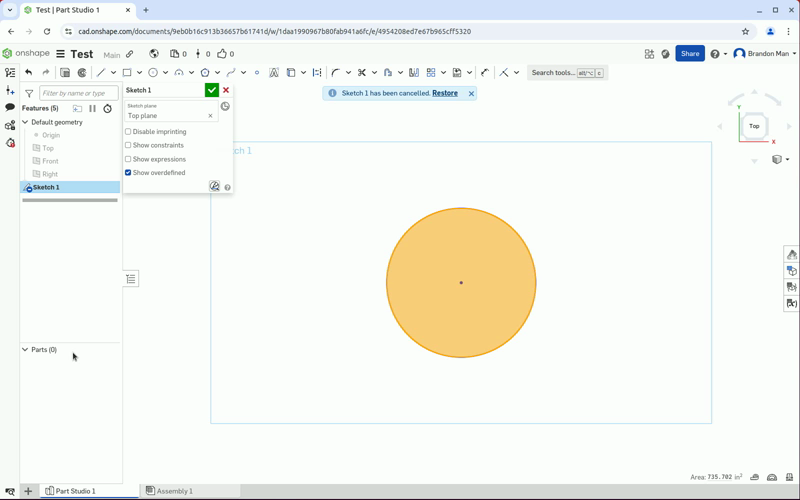
key(shift+e)
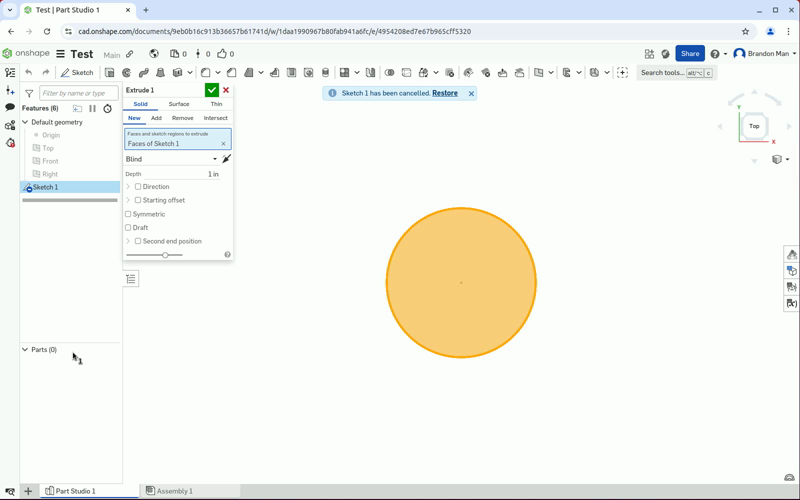
mouse_move(143, 106)
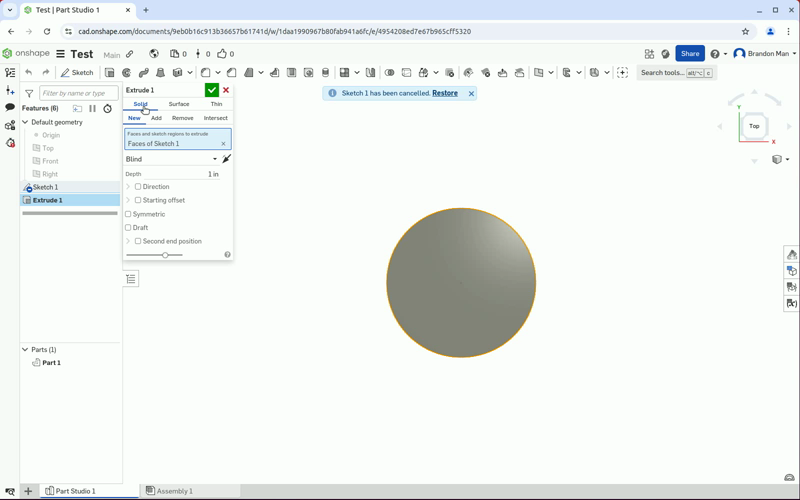
click(143, 106)
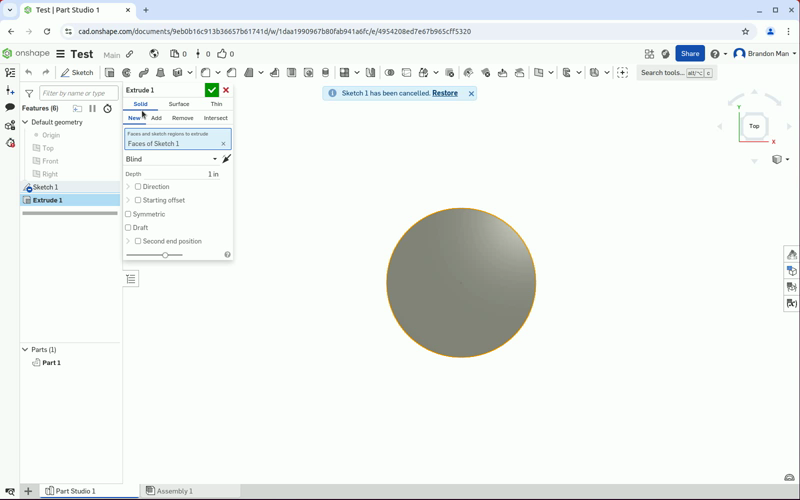
mouse_move(137, 120)
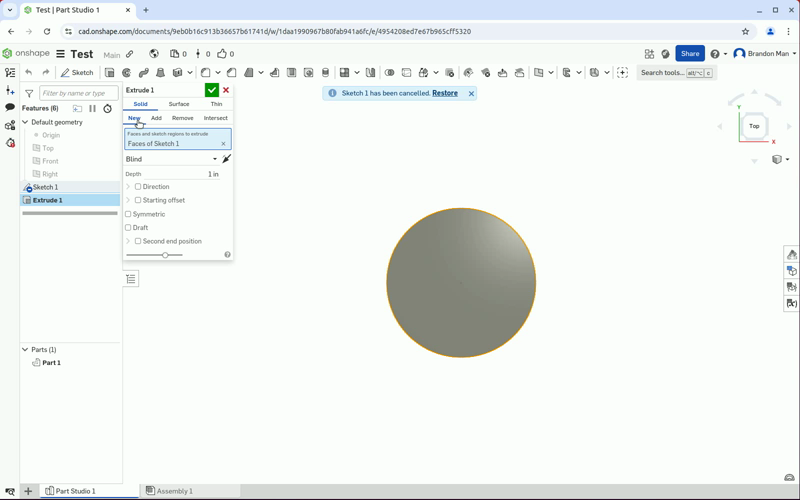
click(137, 120)
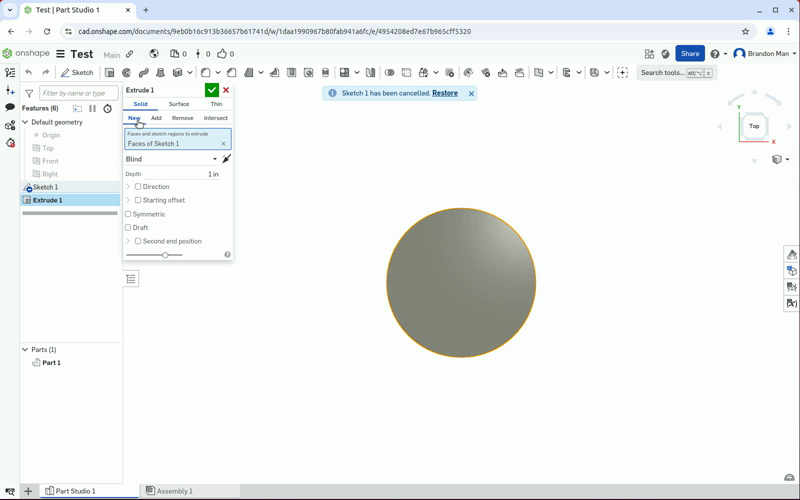
key(tab, 4)
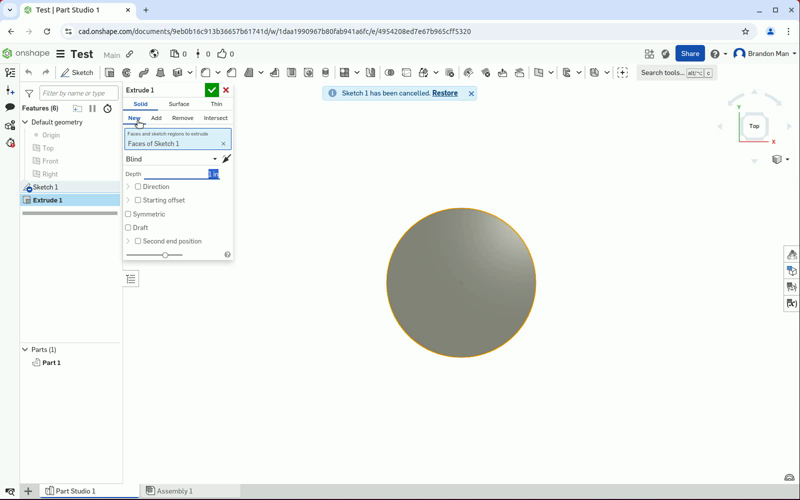
text(4.814)
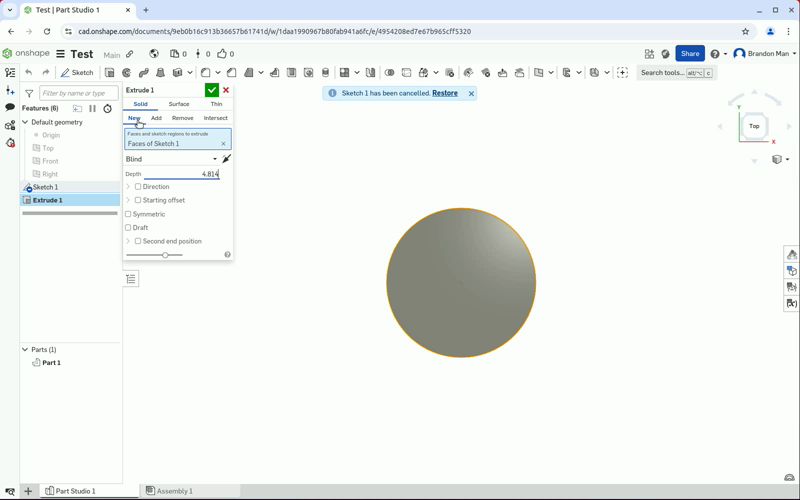
key(enter)
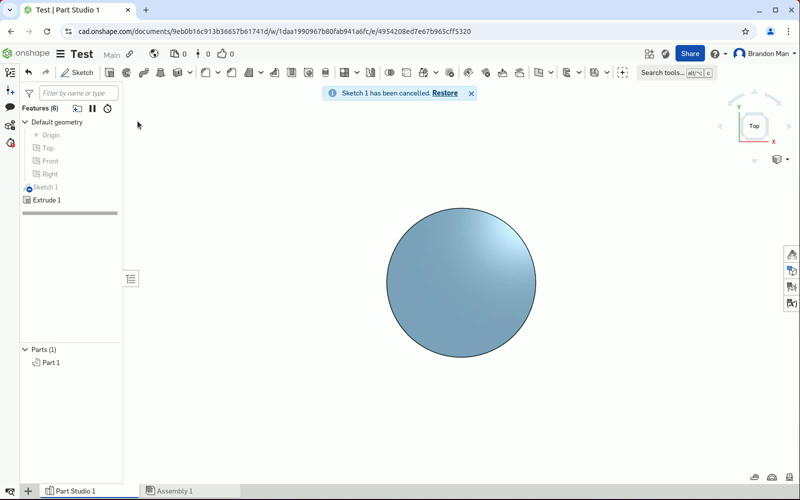
key(shift+h)
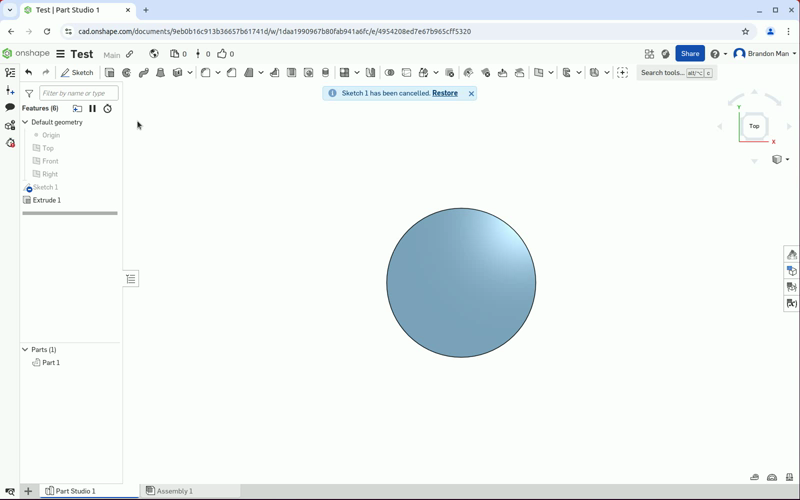
key(shift+h)
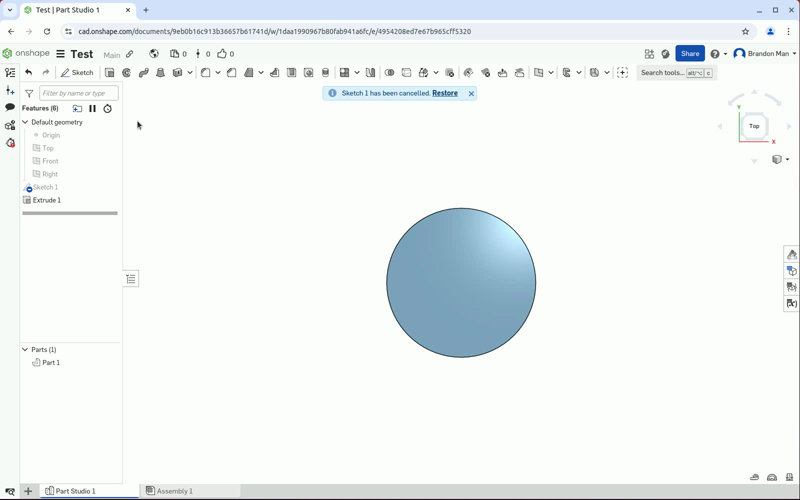
mouse_move(73, 189)
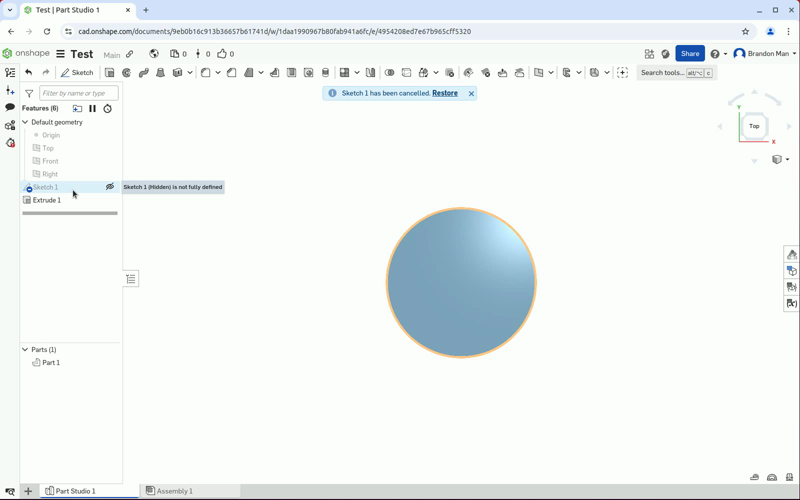
click(73, 189)
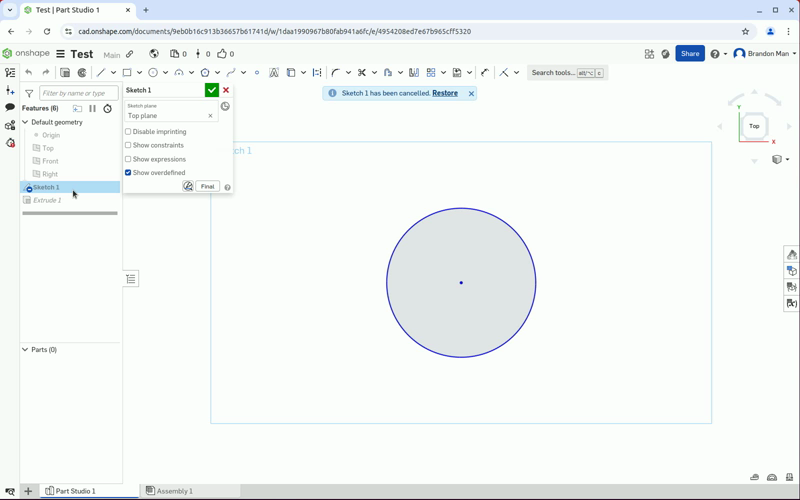
mouse_move(229, 92)
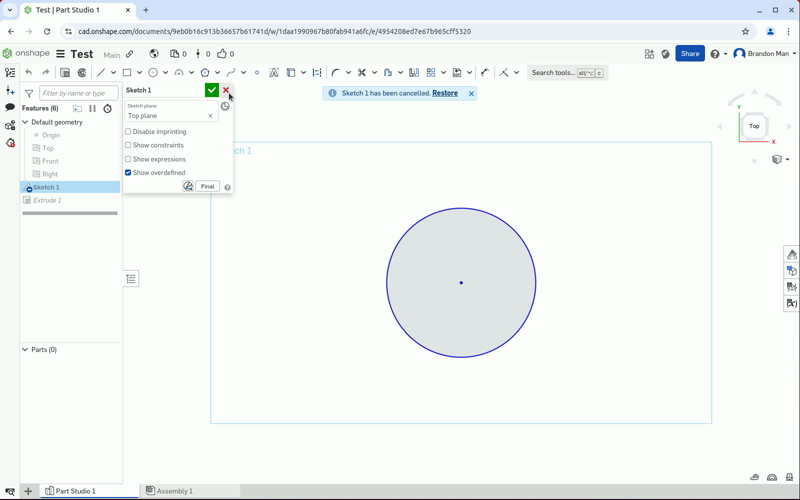
click(229, 92)
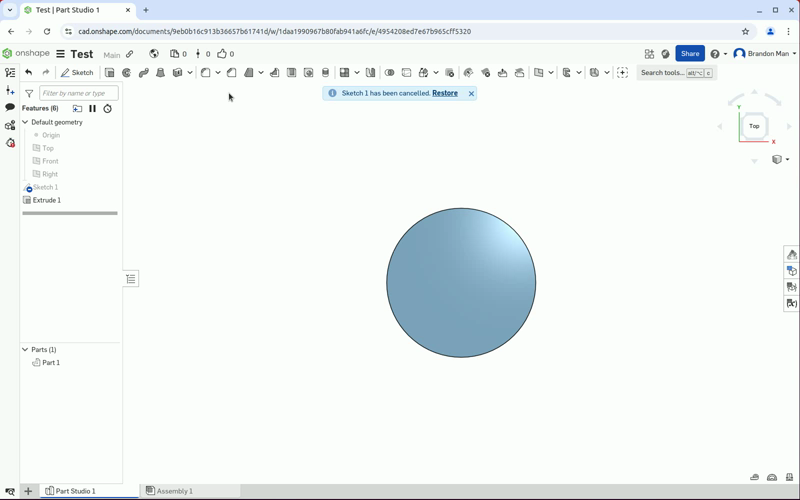
mouse_move(541, 75)
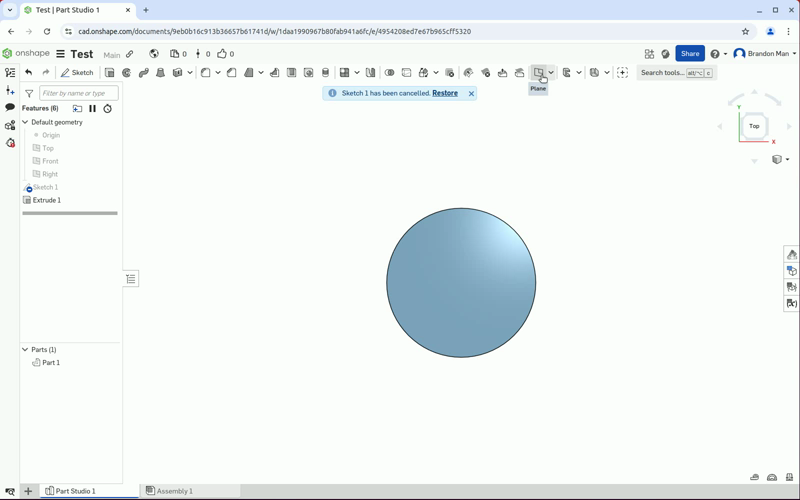
click(541, 75)
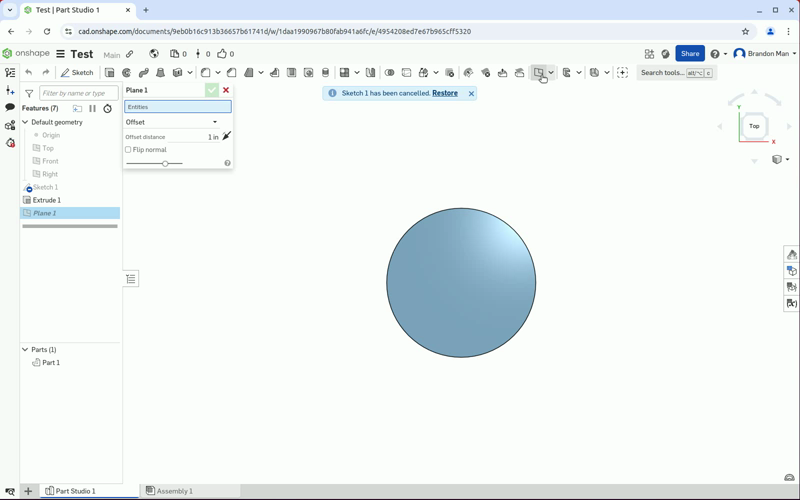
mouse_move(73, 150)
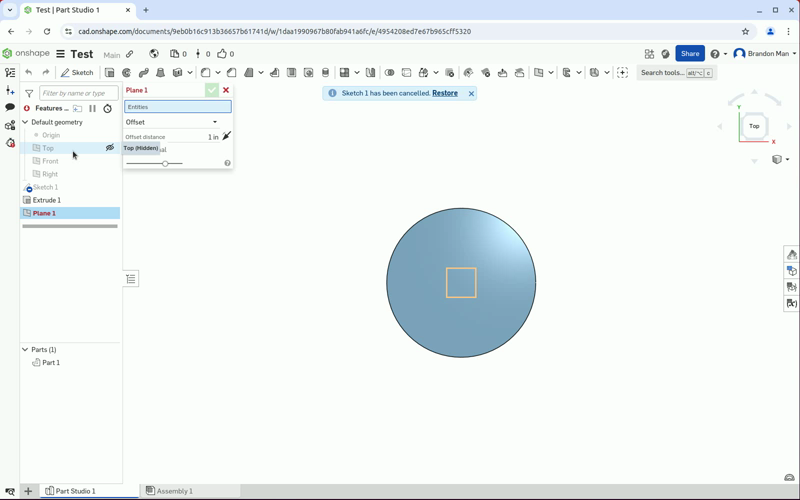
click(73, 150)
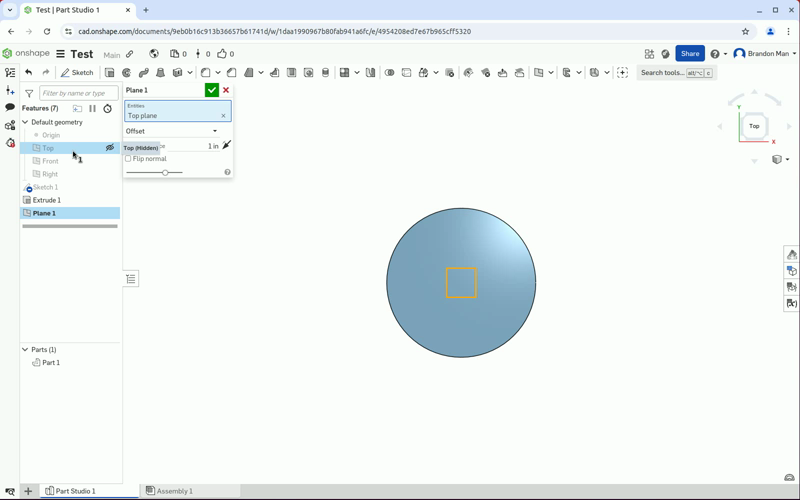
key(tab, 2)
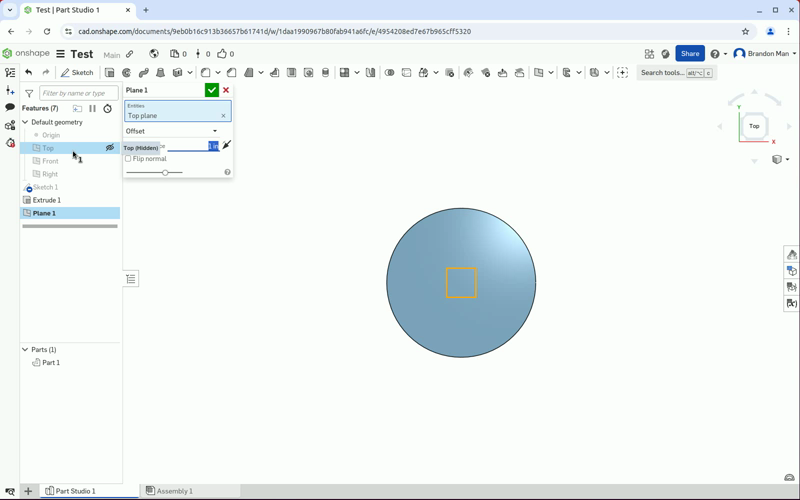
text(4.807)
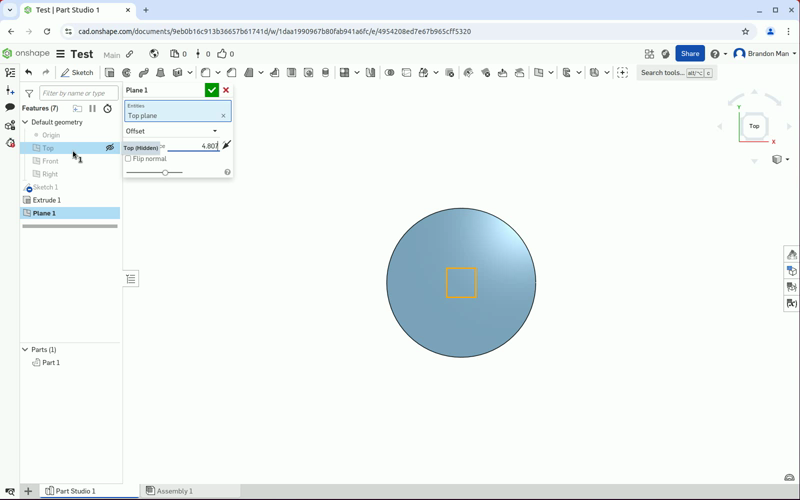
key(enter, 2)
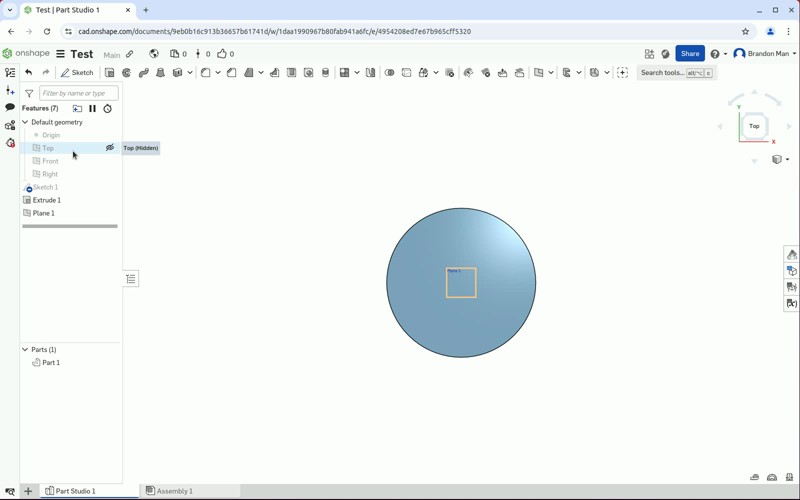
key(shift+s)
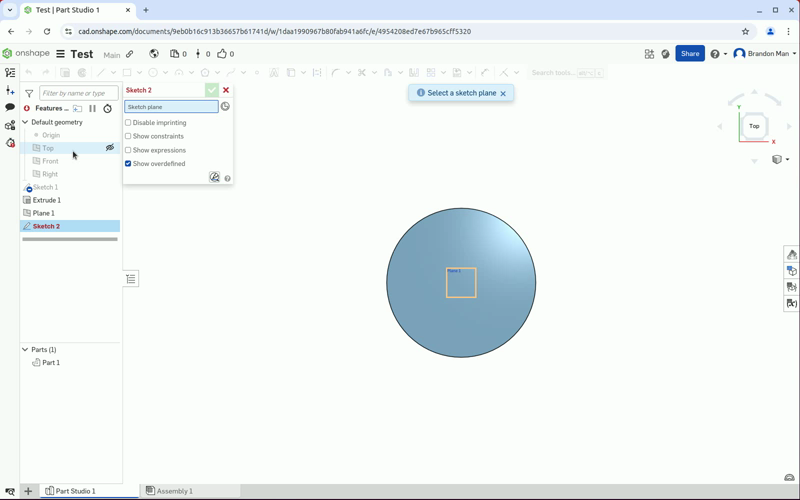
mouse_move(73, 215)
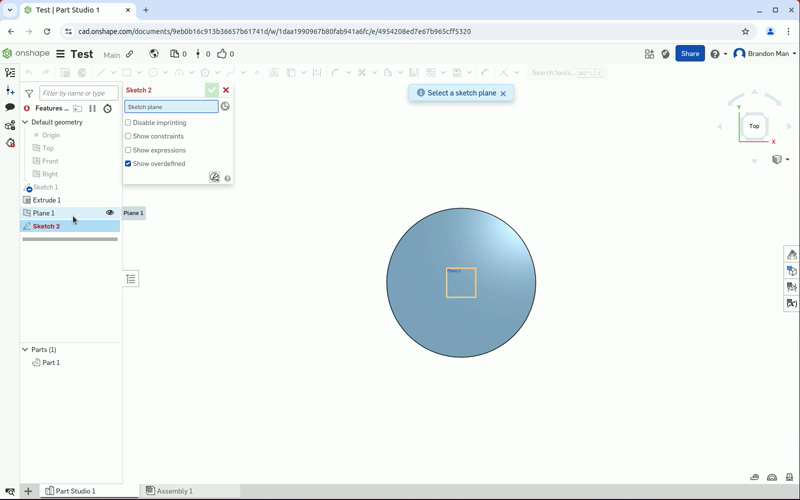
click(73, 215)
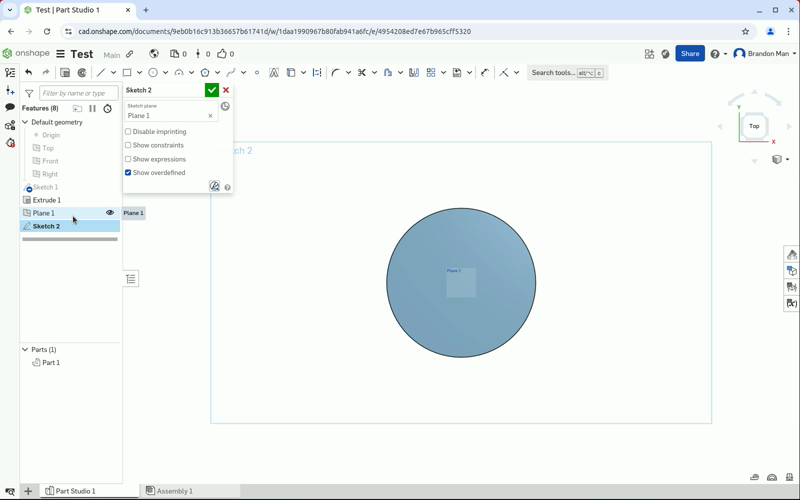
mouse_move(73, 352)
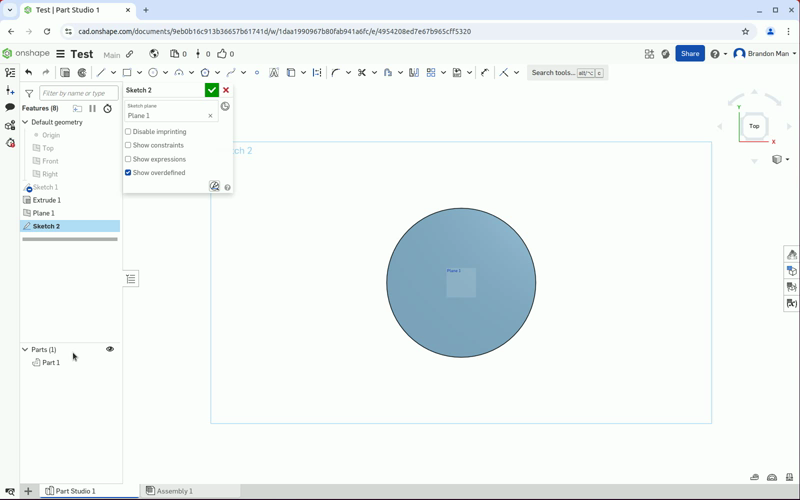
key(y)
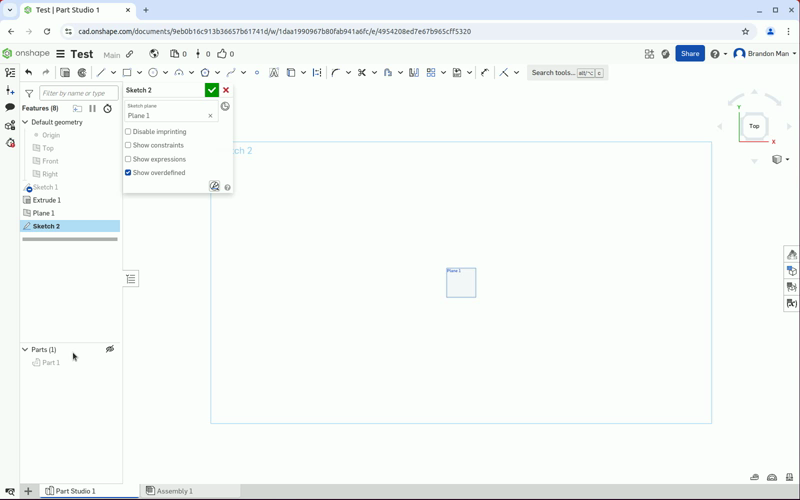
key(c)
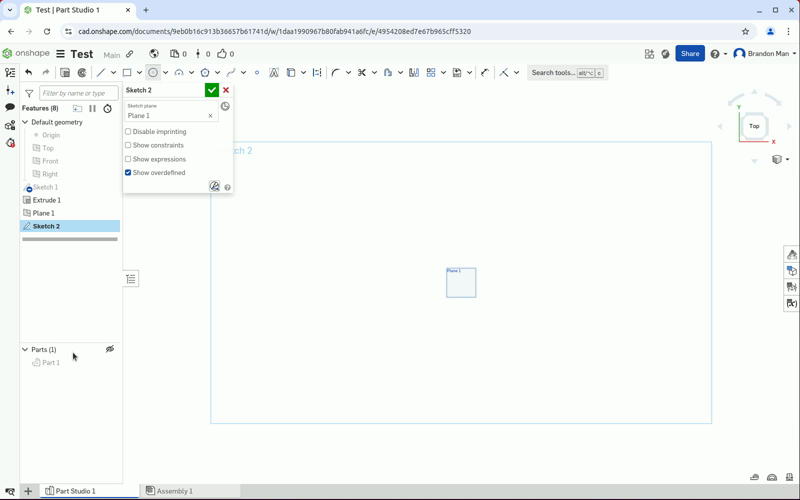
key_down(shift)
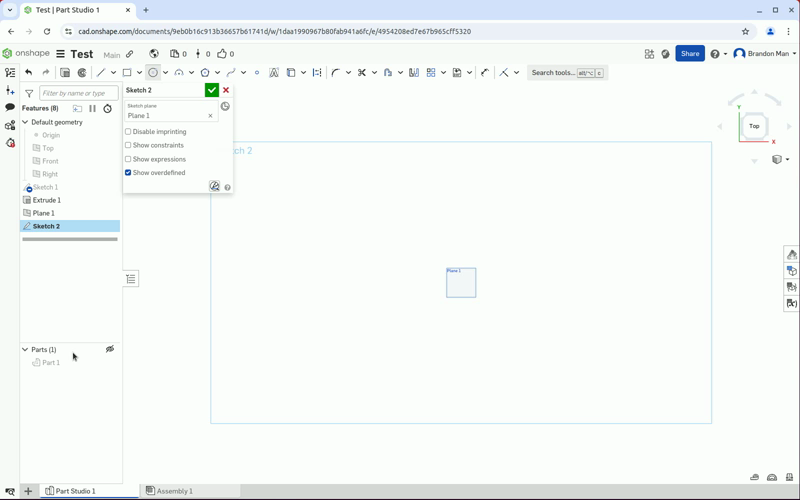
mouse_move(460, 282)
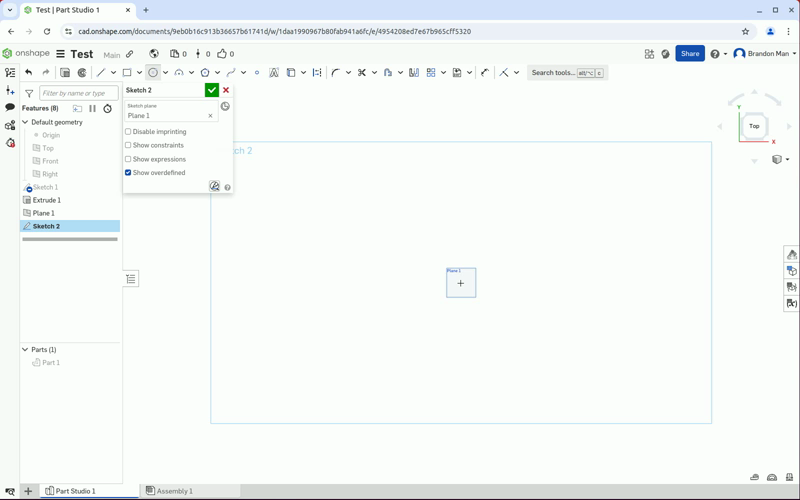
click(460, 282)
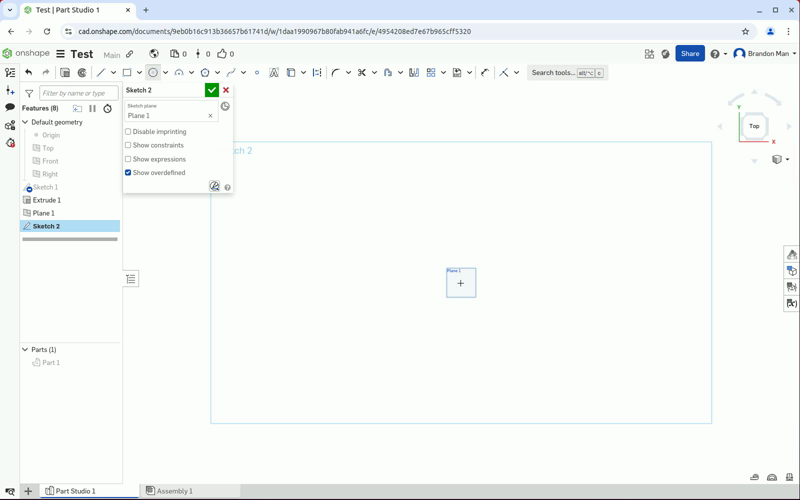
key_up(shift)
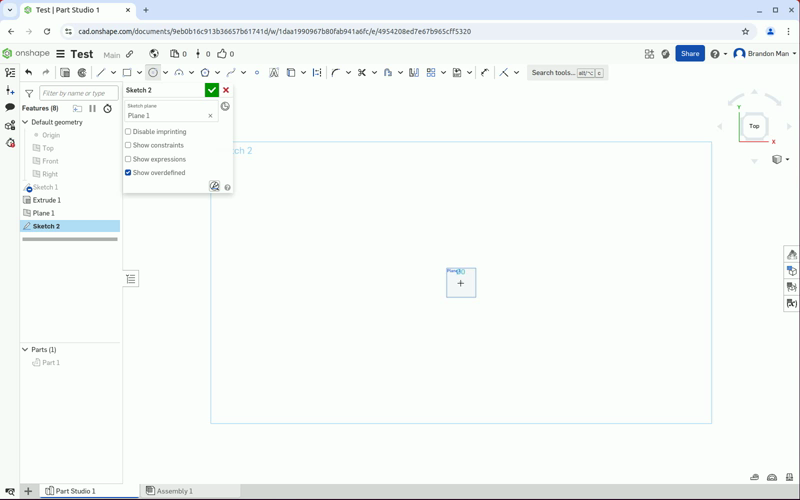
mouse_move(520, 282)
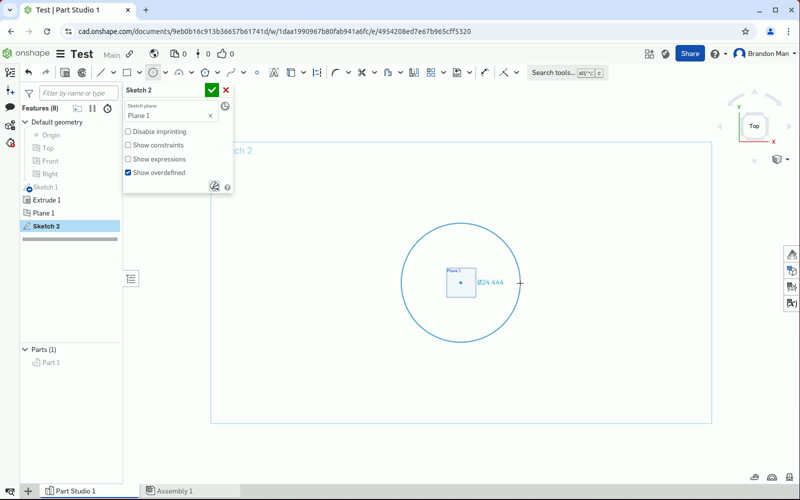
click(520, 282)
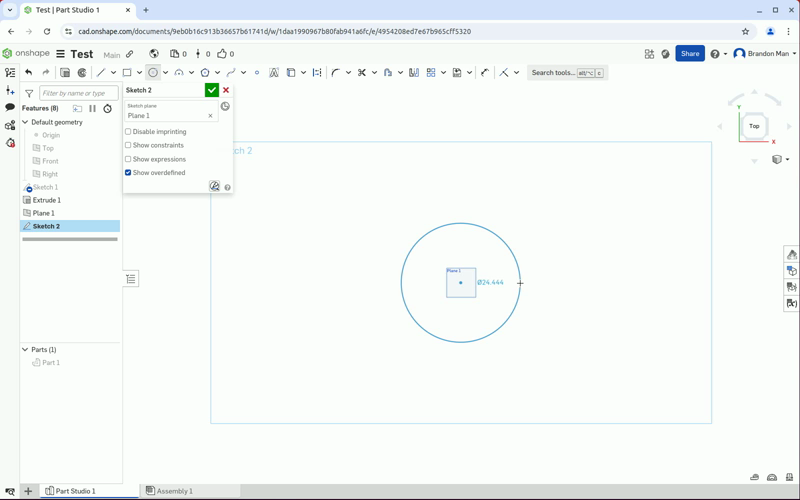
key(esc)
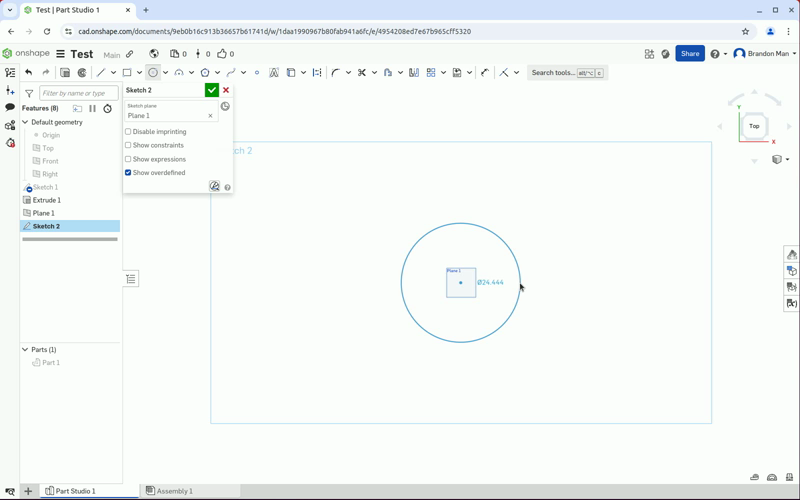
mouse_move(458, 297)
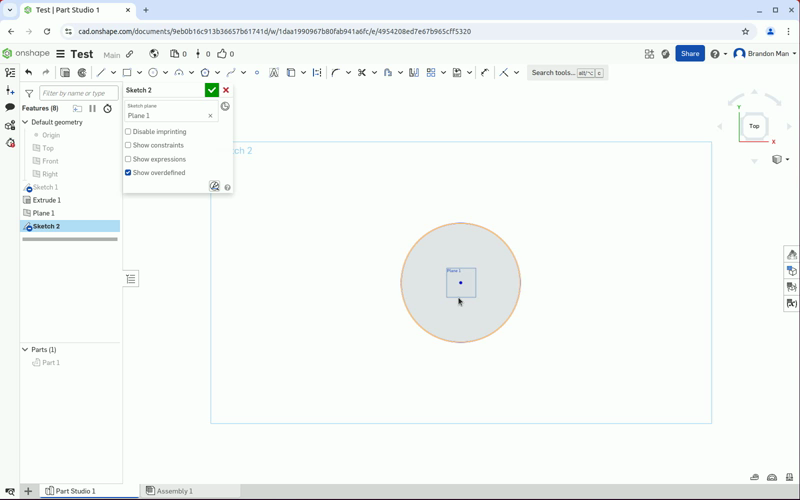
click(458, 297)
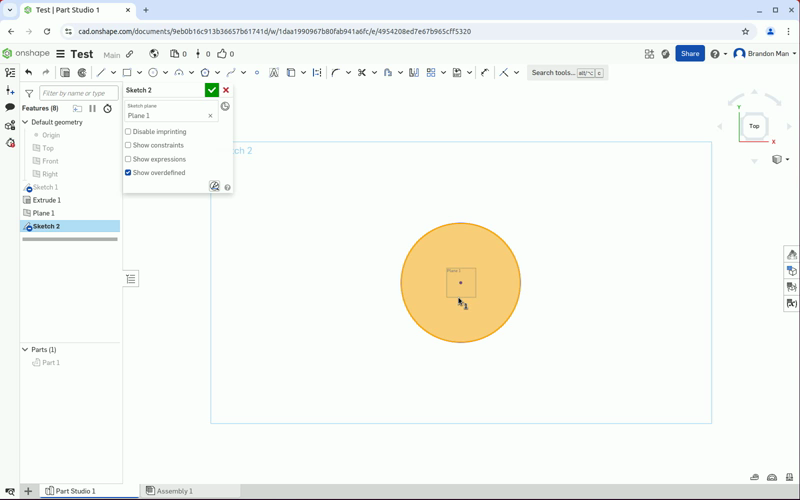
mouse_move(73, 352)
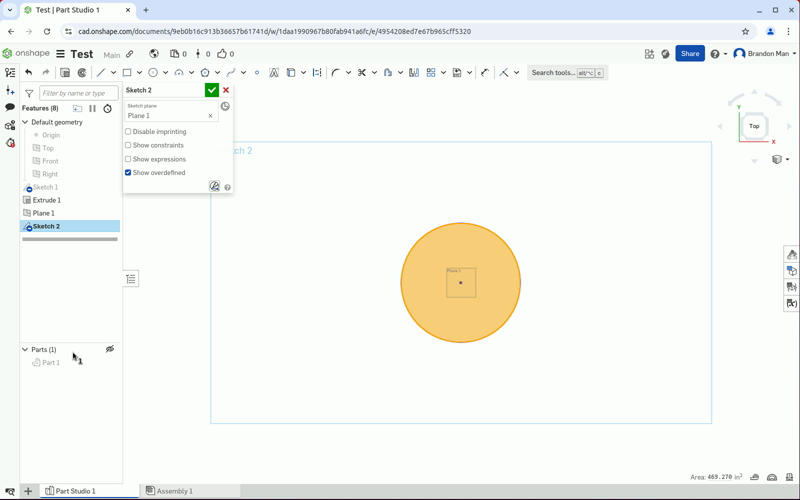
key(shift+y)
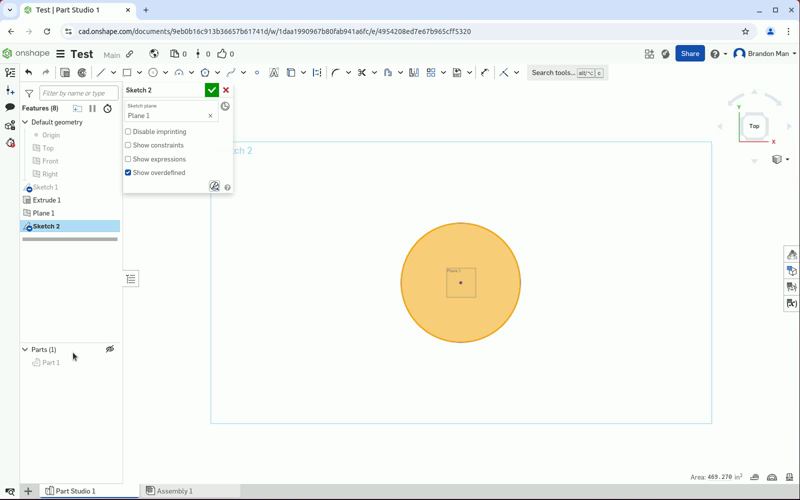
key(shift+e)
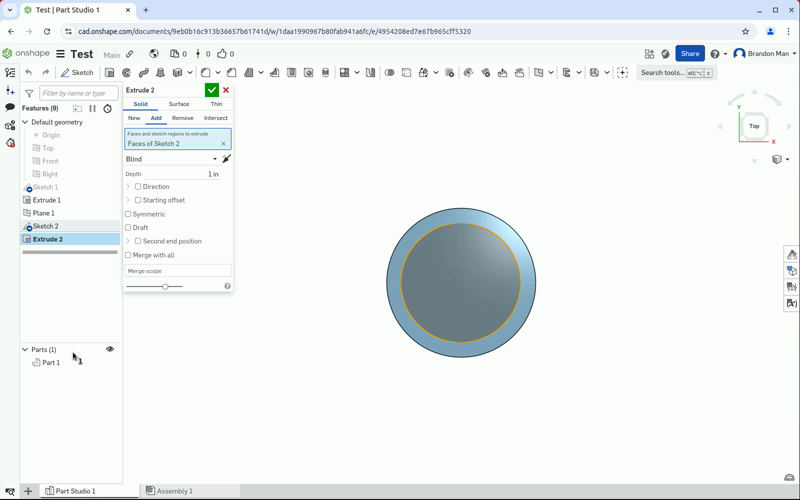
mouse_move(143, 106)
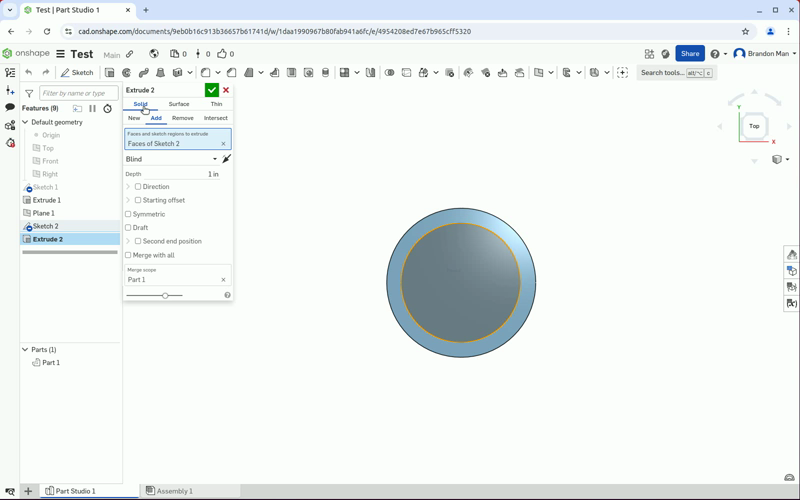
click(143, 106)
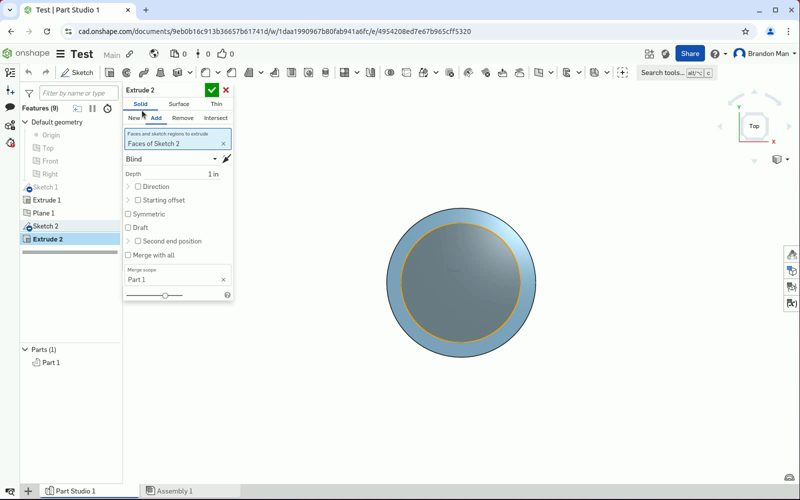
mouse_move(137, 120)
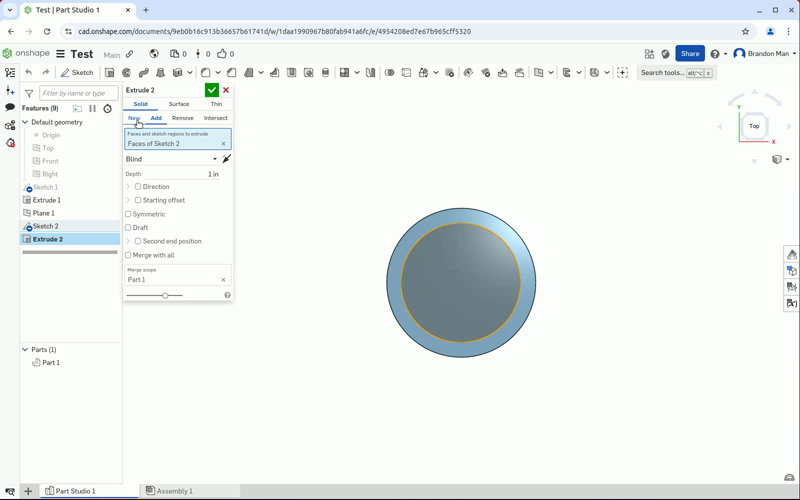
click(137, 120)
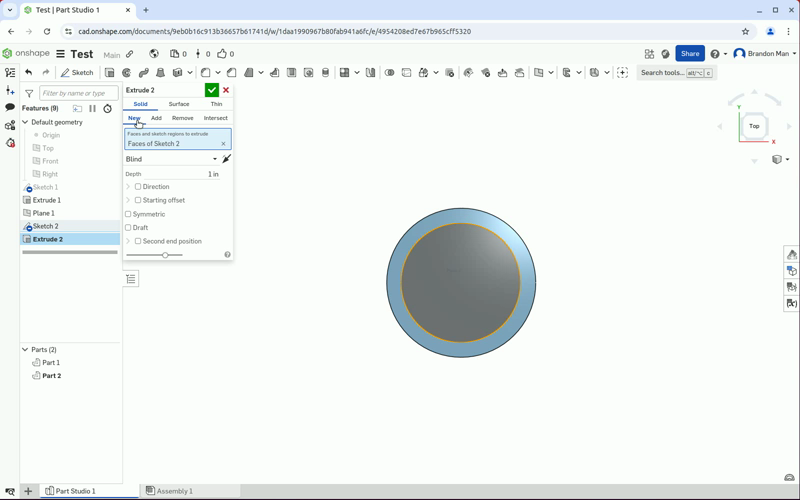
key(tab, 4)
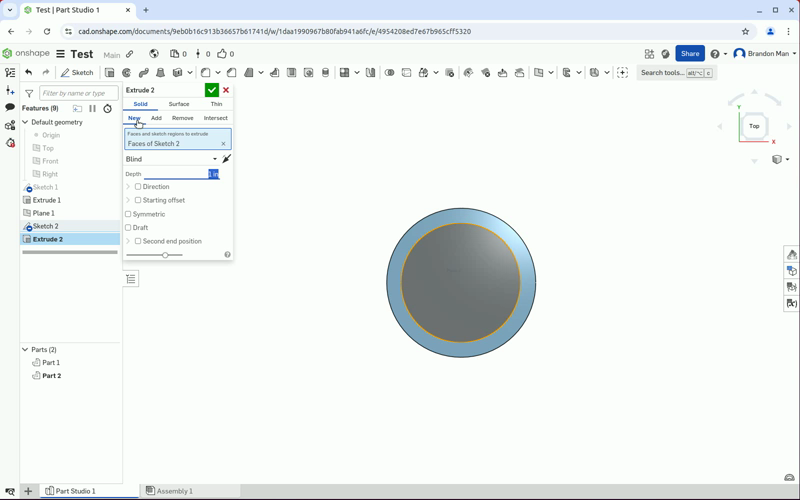
text(18.294)
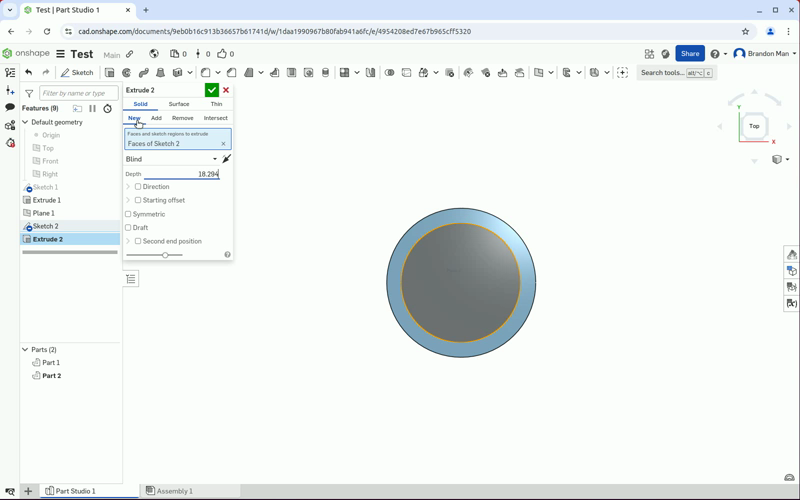
key(enter)
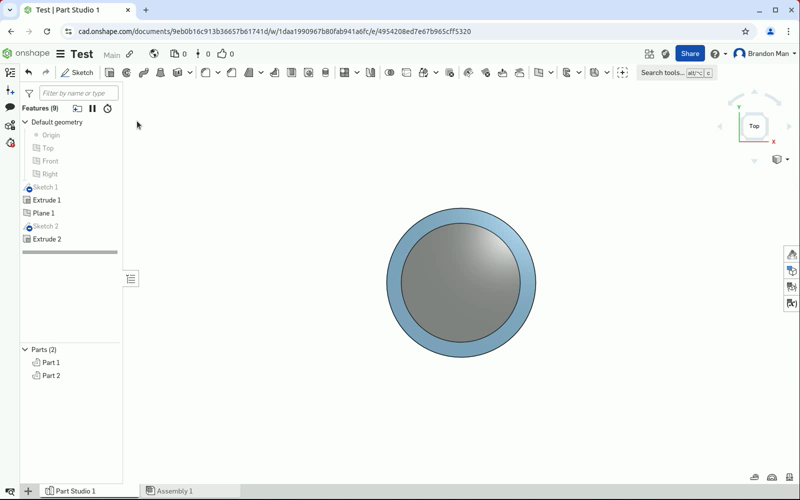
key(shift+h)
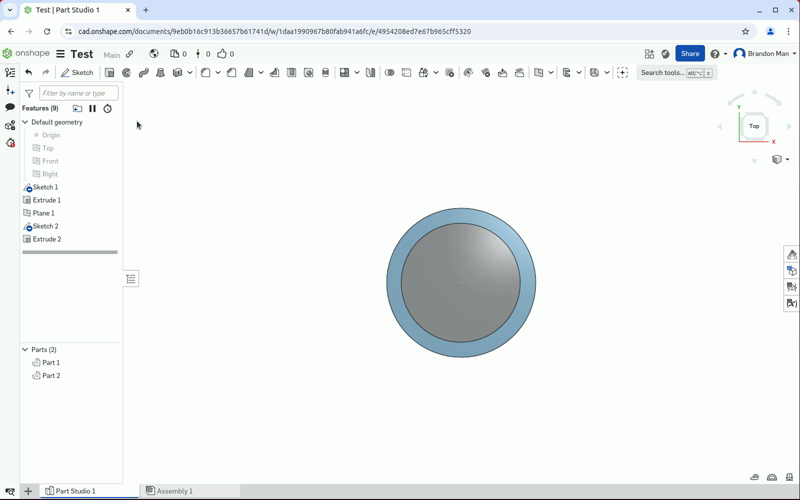
key(shift+h)
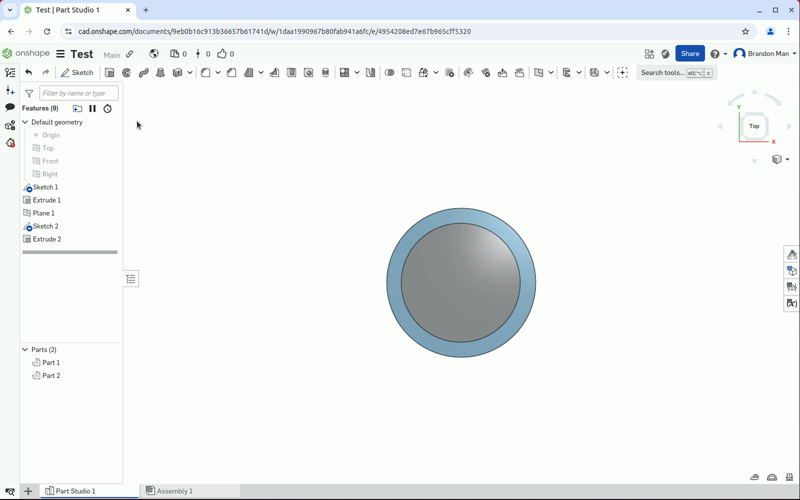
key(shift+7)
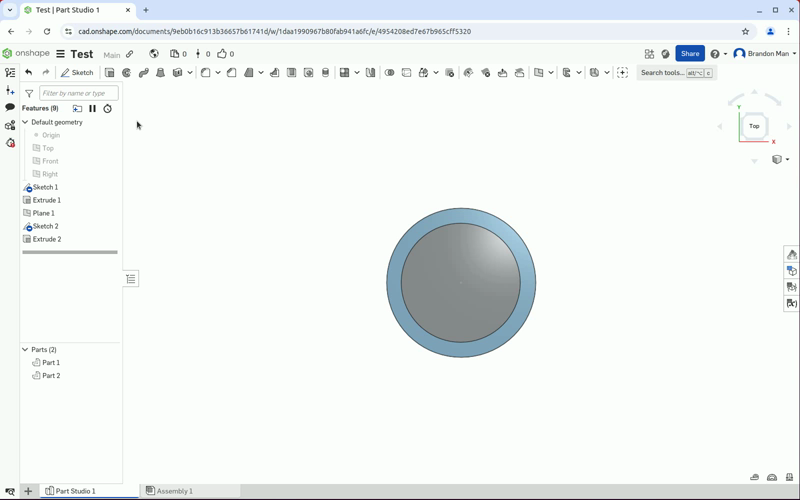
key(up, 3)
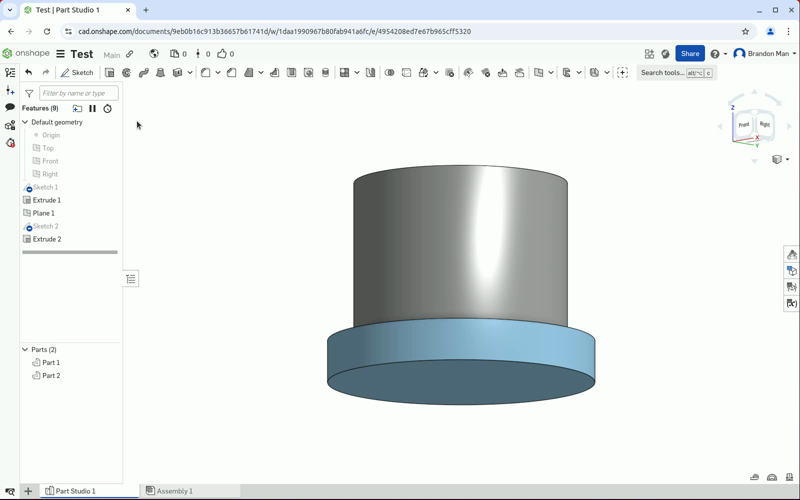
key(left, 3)
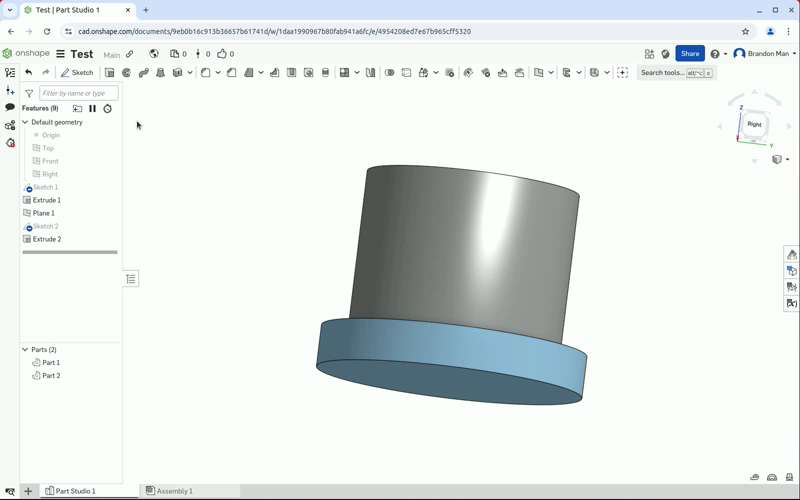
key(right, 3)
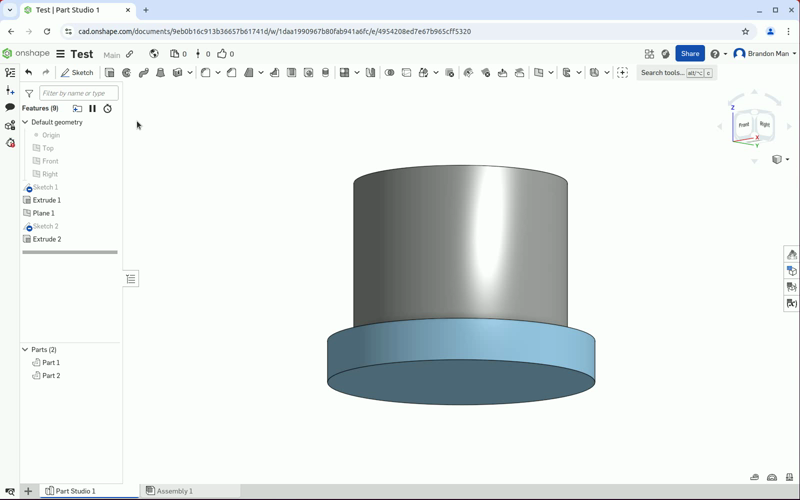
key(down, 3)
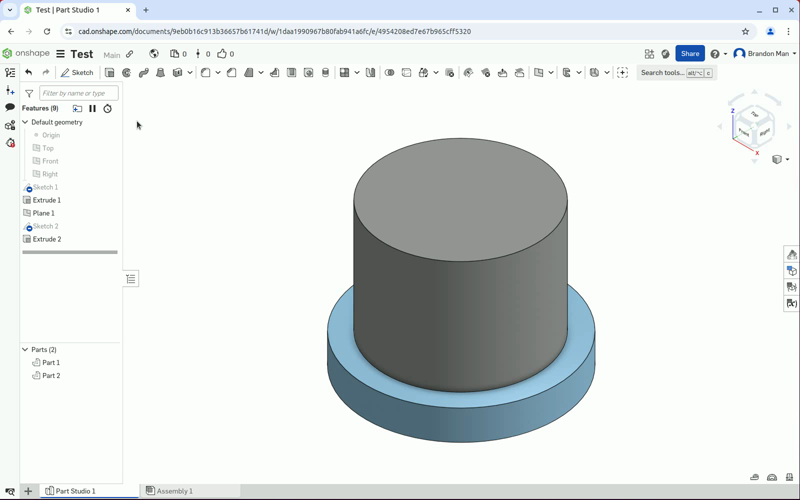
mouse_move(73, 189)
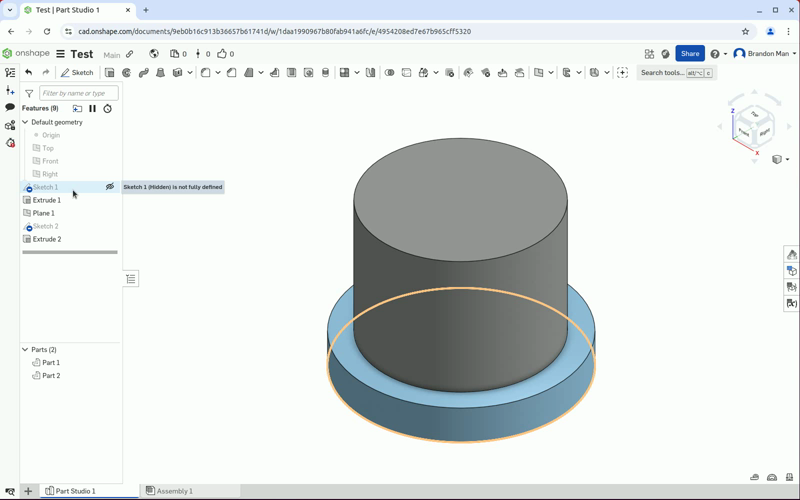
click(73, 189)